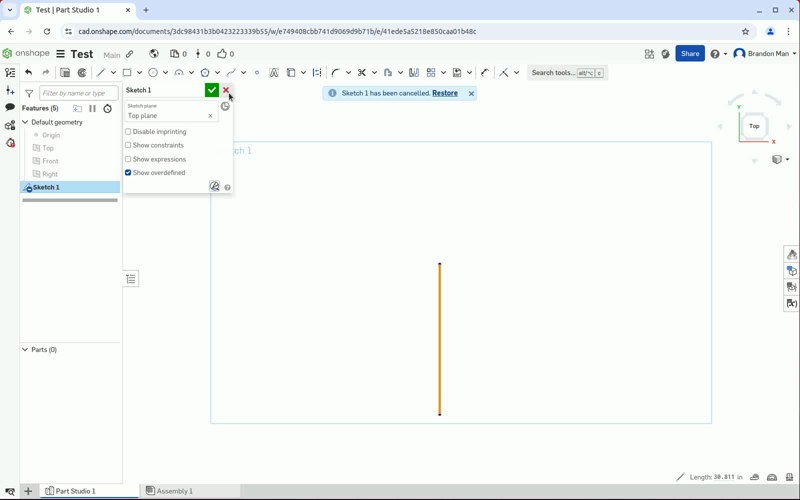
key(shift+h)
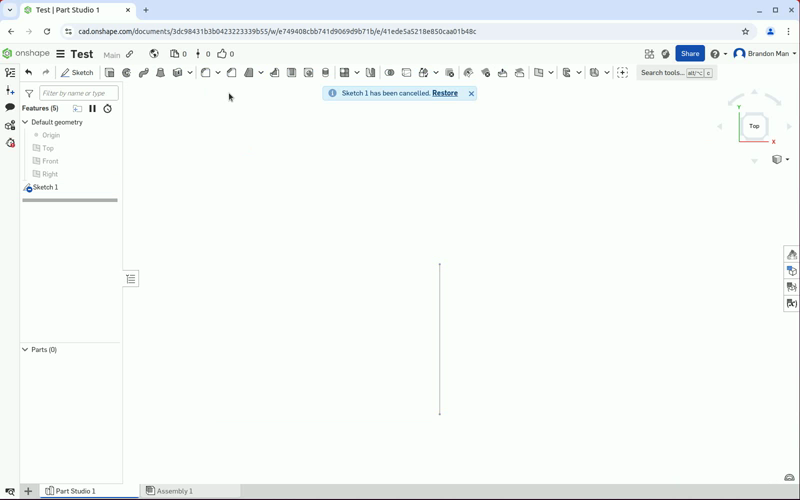
key(shift+s)
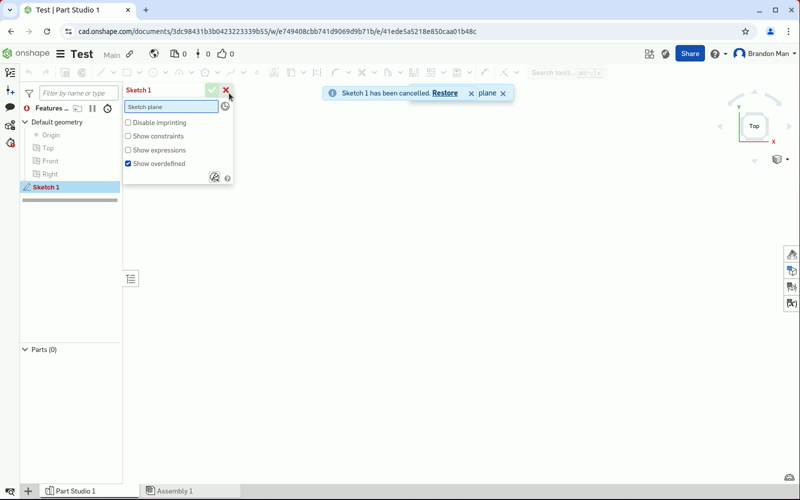
mouse_move(73, 150)
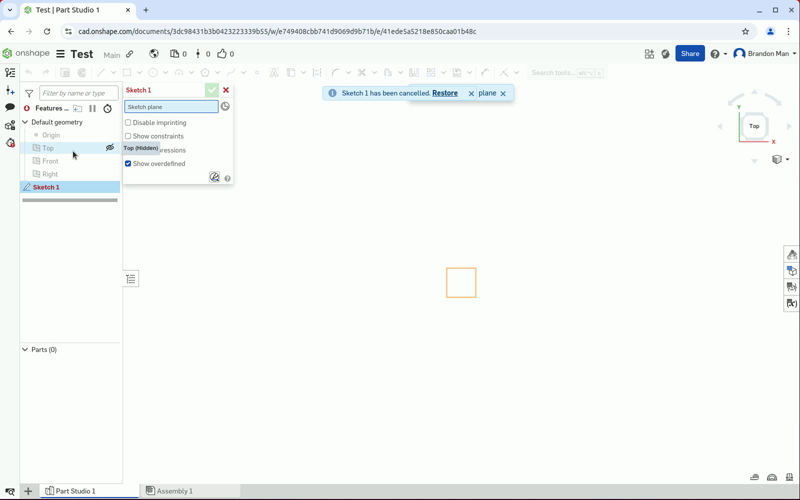
click(73, 150)
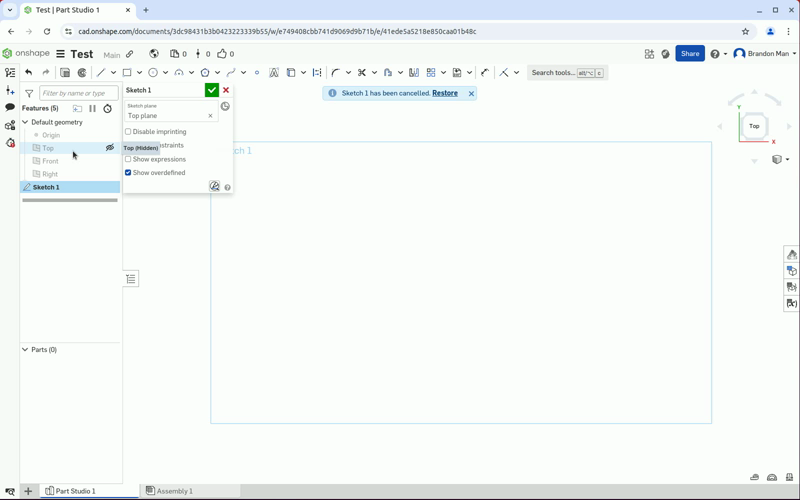
mouse_move(73, 352)
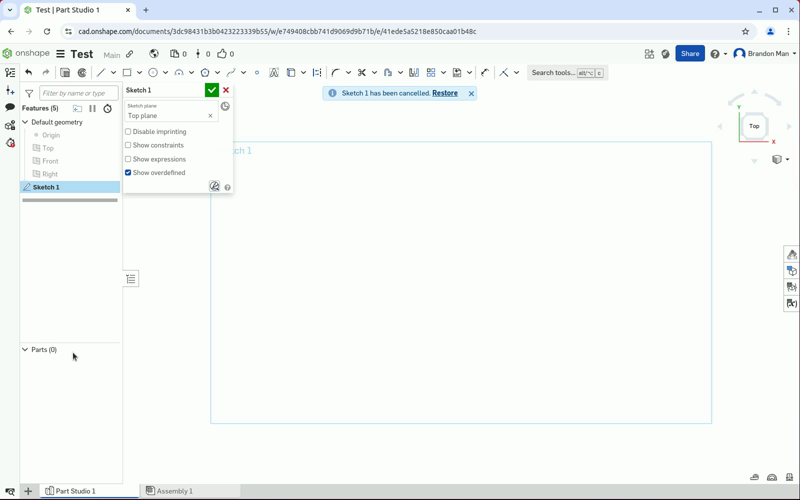
key(y)
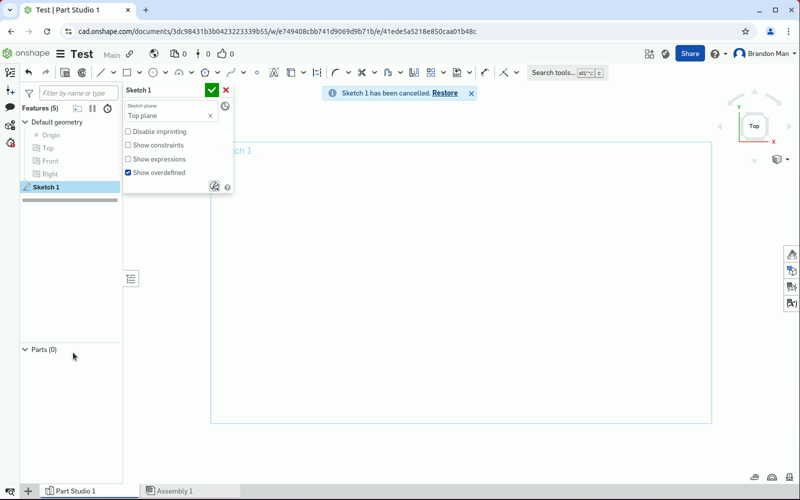
key(c)
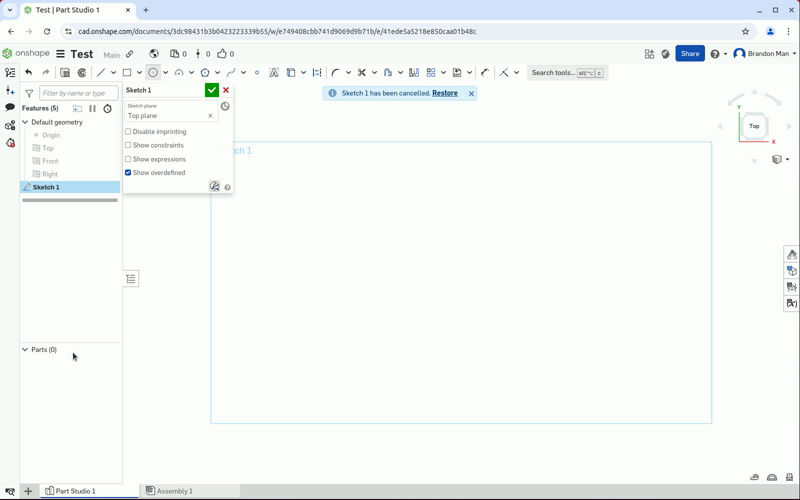
key_down(shift)
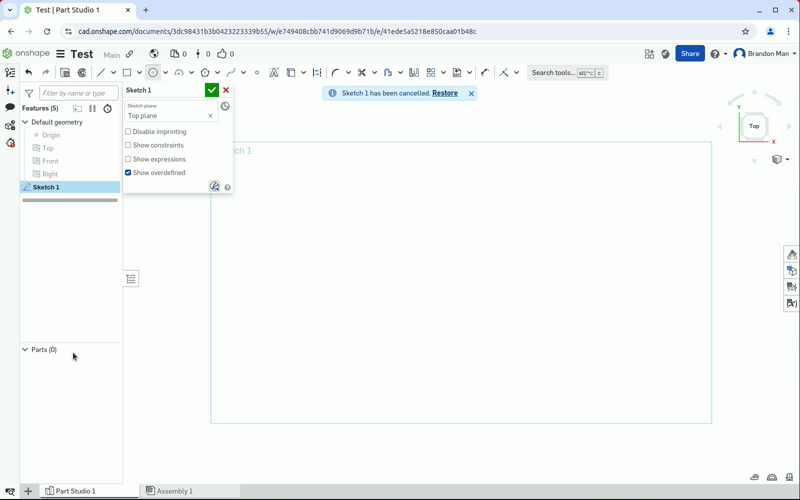
mouse_move(409, 236)
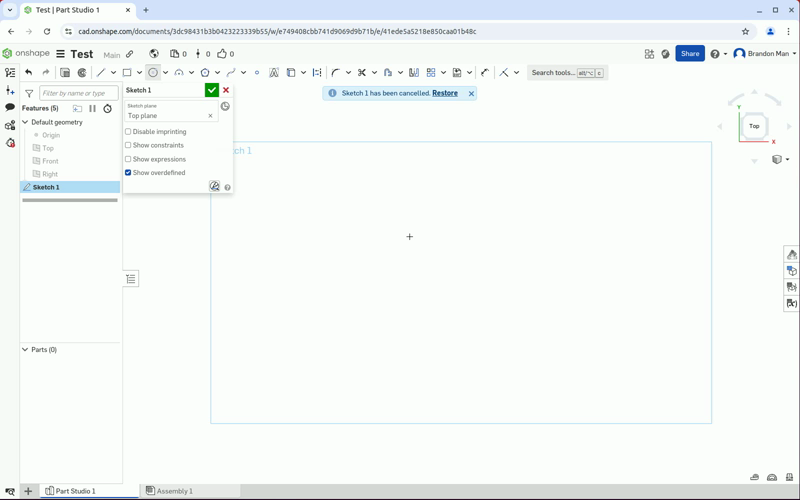
click(409, 236)
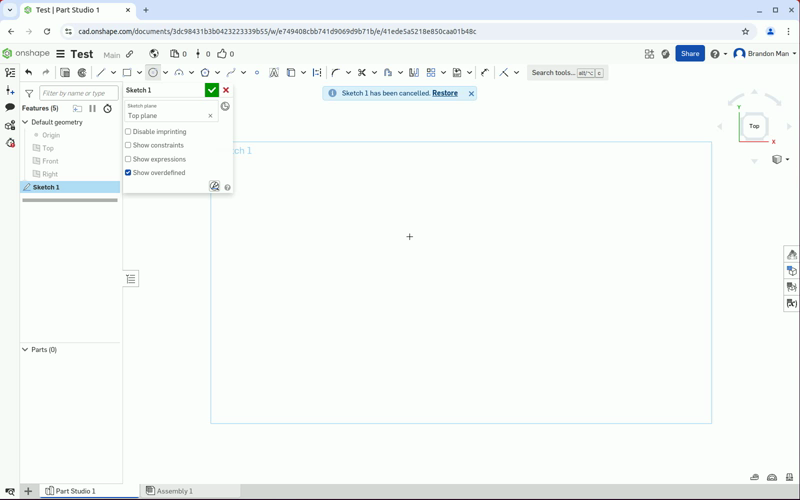
key_up(shift)
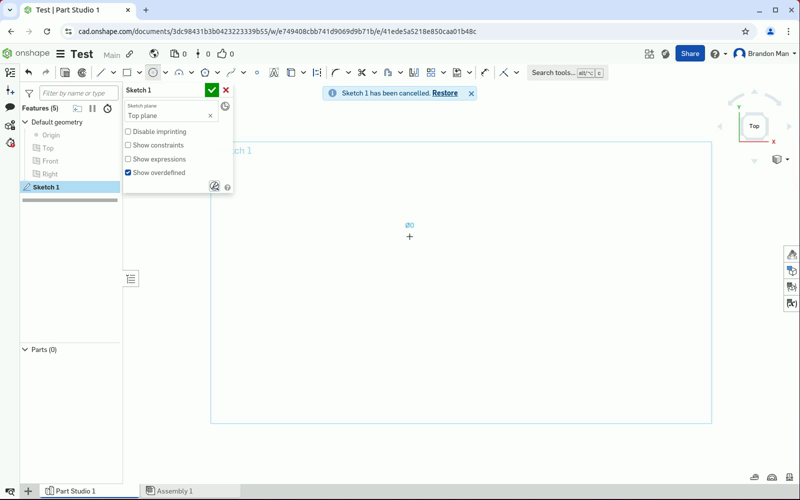
mouse_move(467, 236)
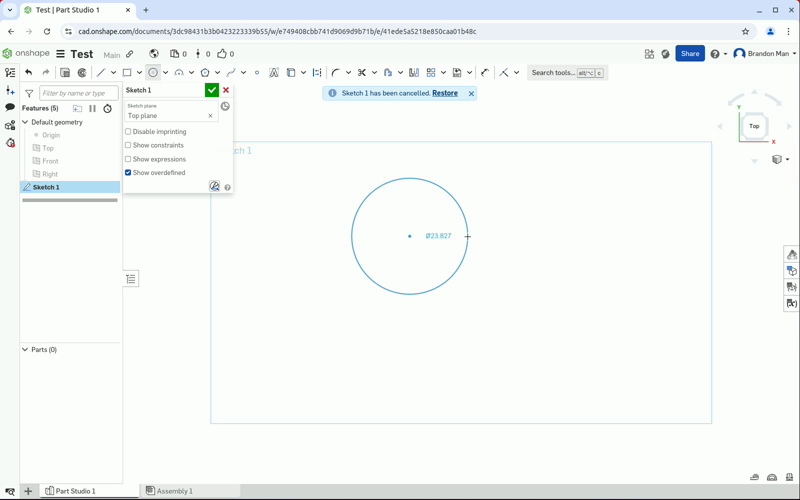
click(467, 236)
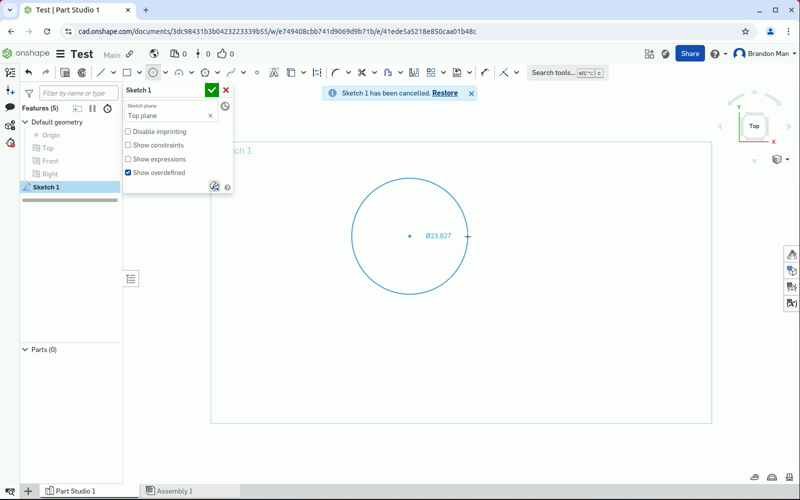
key(esc)
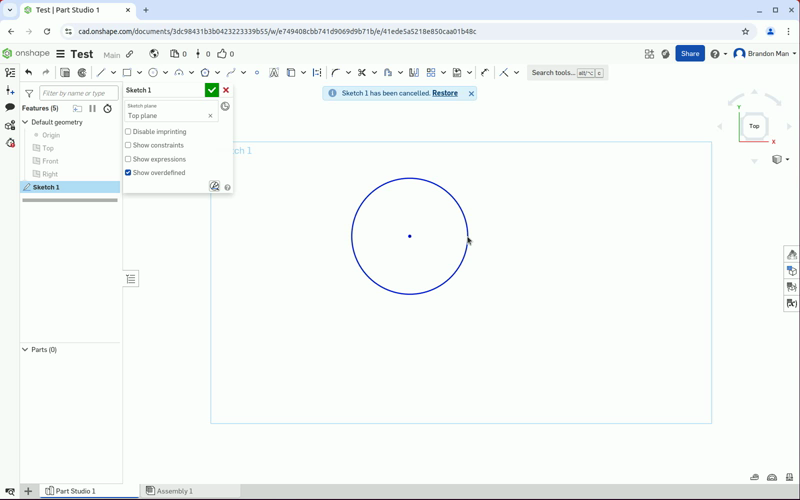
mouse_move(387, 270)
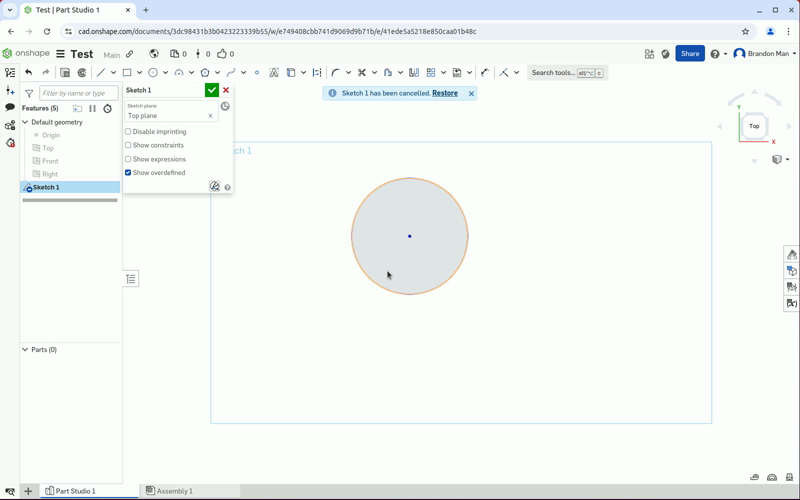
click(387, 270)
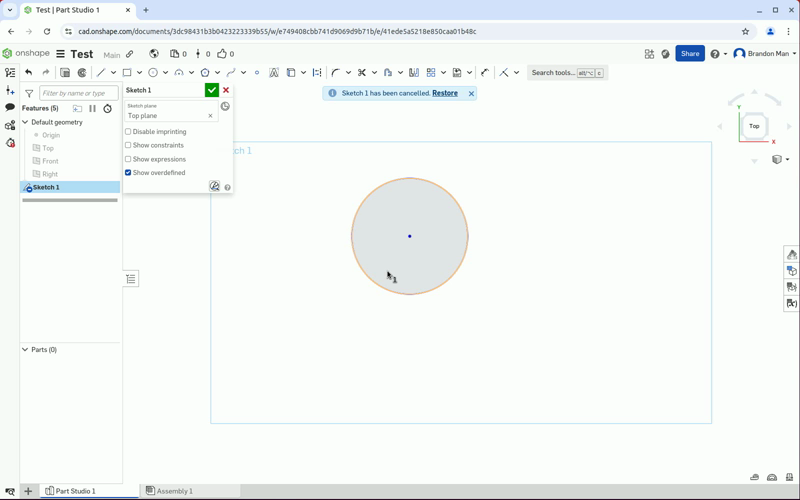
mouse_move(73, 352)
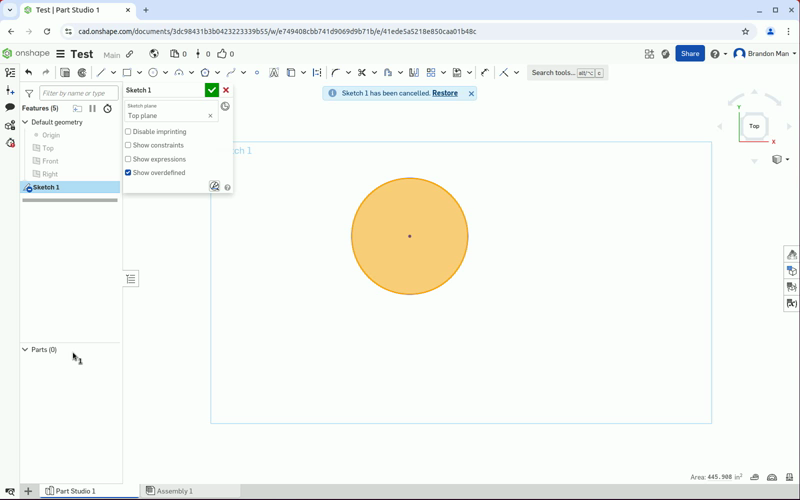
key(shift+y)
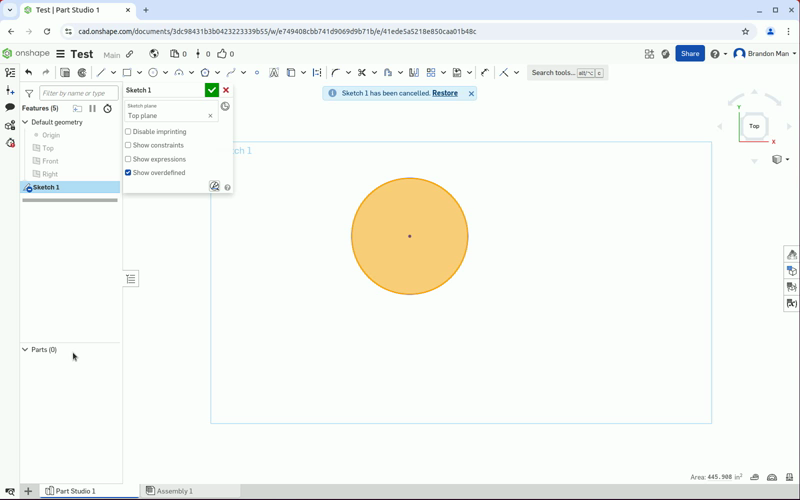
key(shift+e)
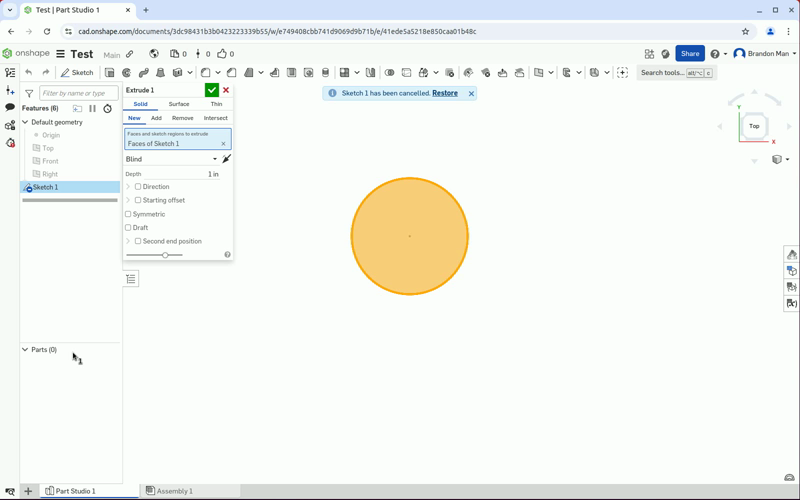
mouse_move(143, 106)
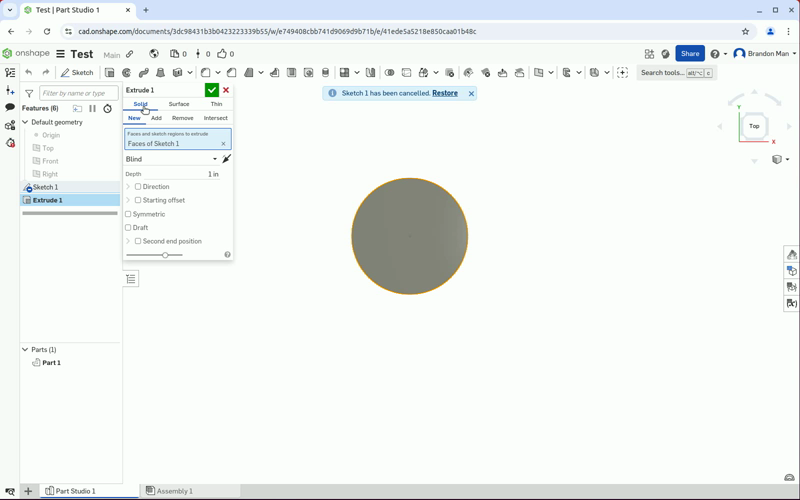
click(143, 106)
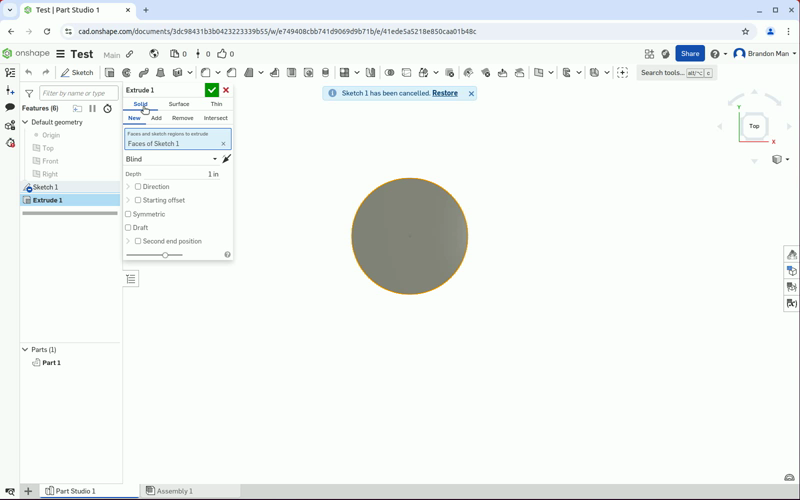
mouse_move(137, 120)
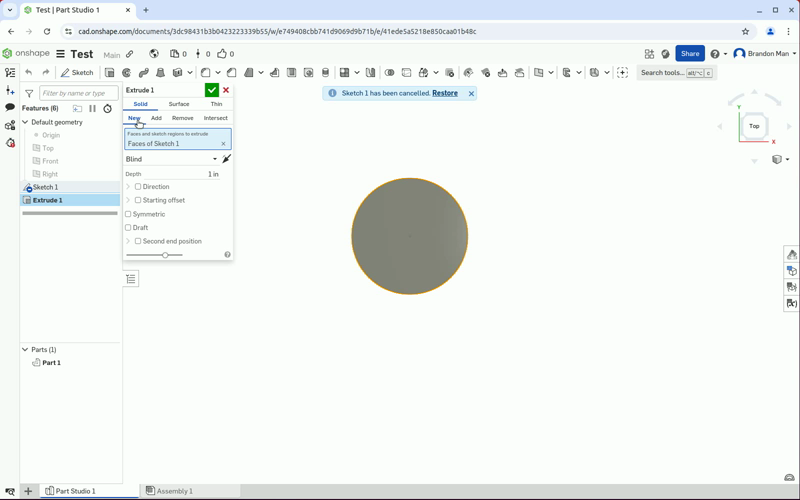
click(137, 120)
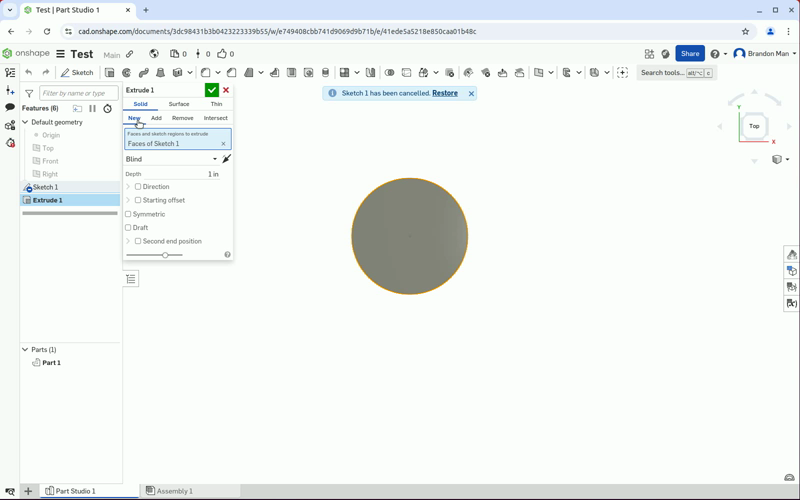
key(tab, 4)
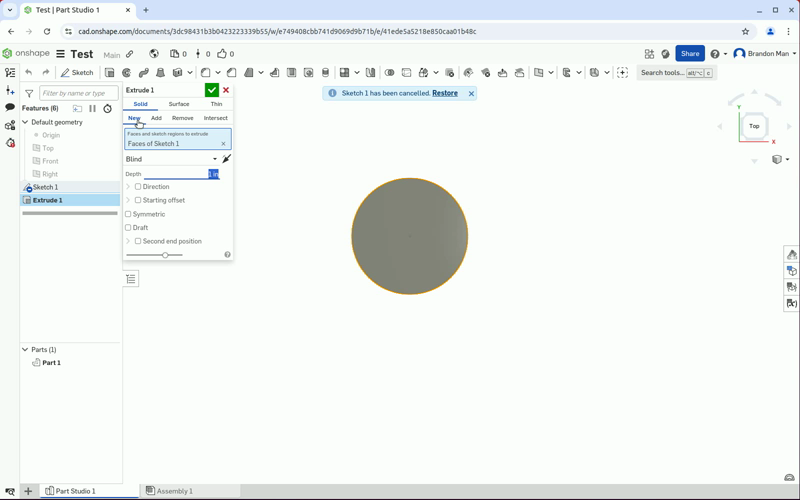
text(23.108)
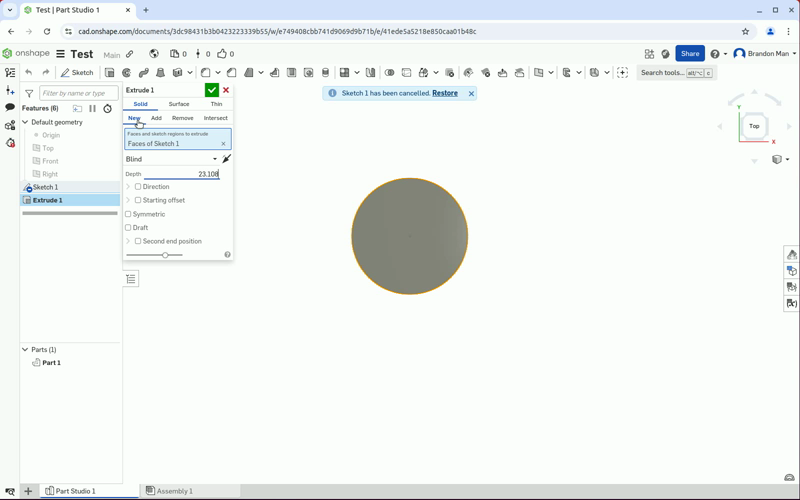
key(enter)
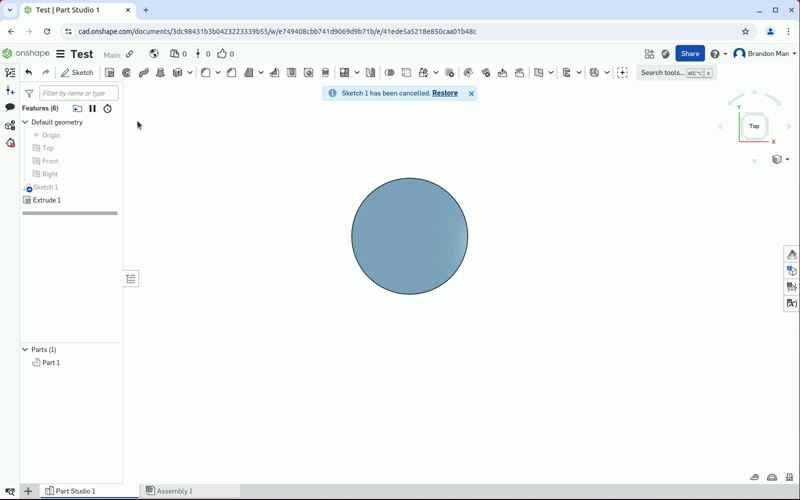
key(shift+h)
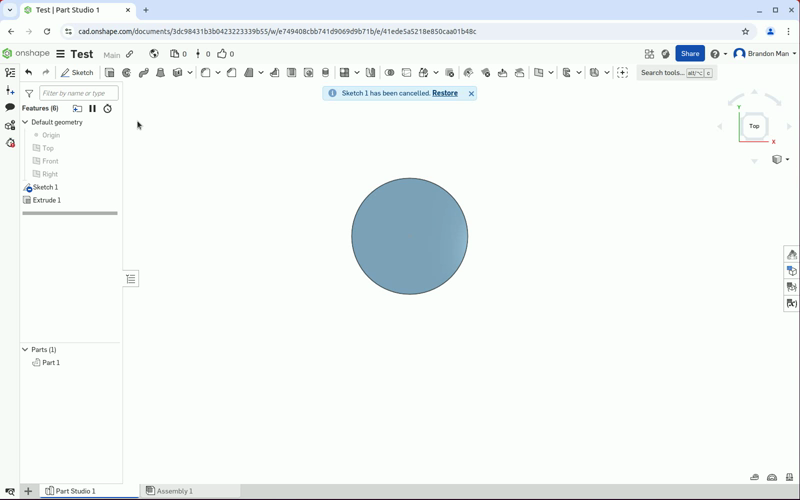
key(shift+h)
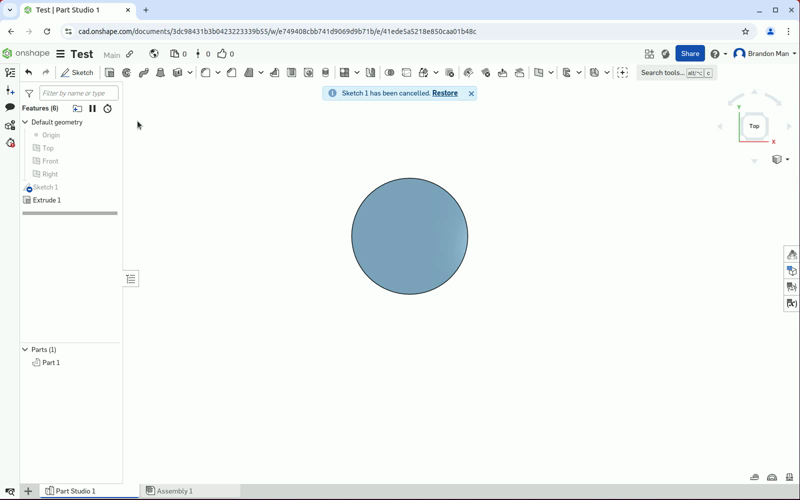
mouse_move(73, 189)
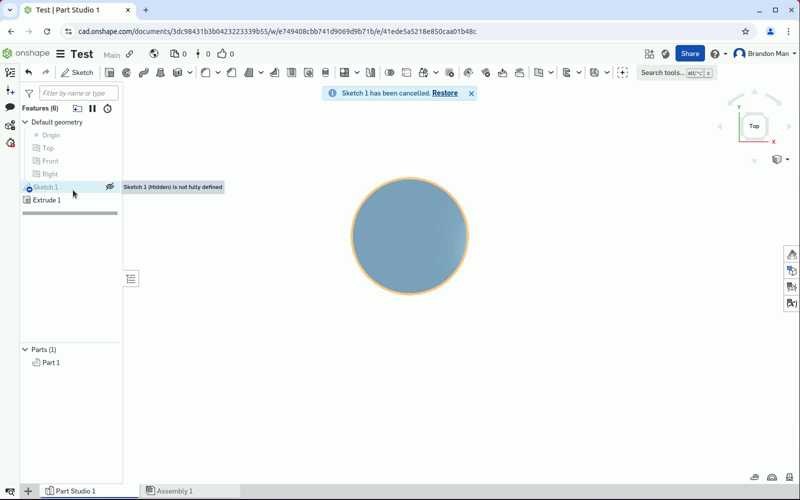
click(73, 189)
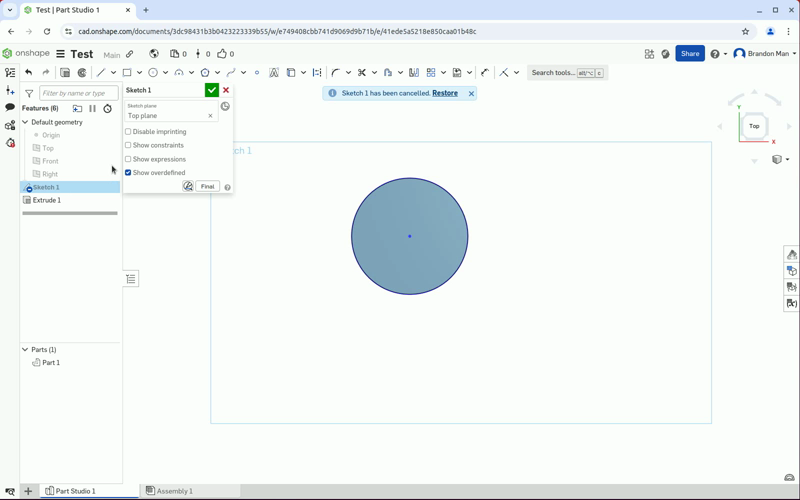
mouse_move(229, 92)
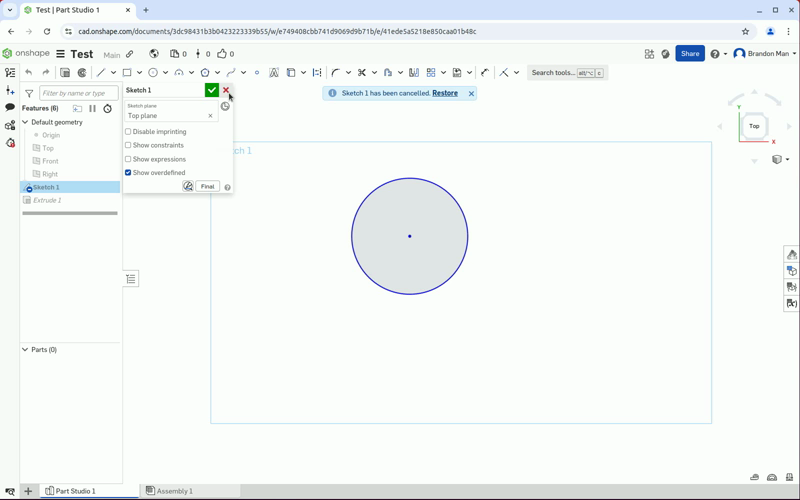
click(229, 92)
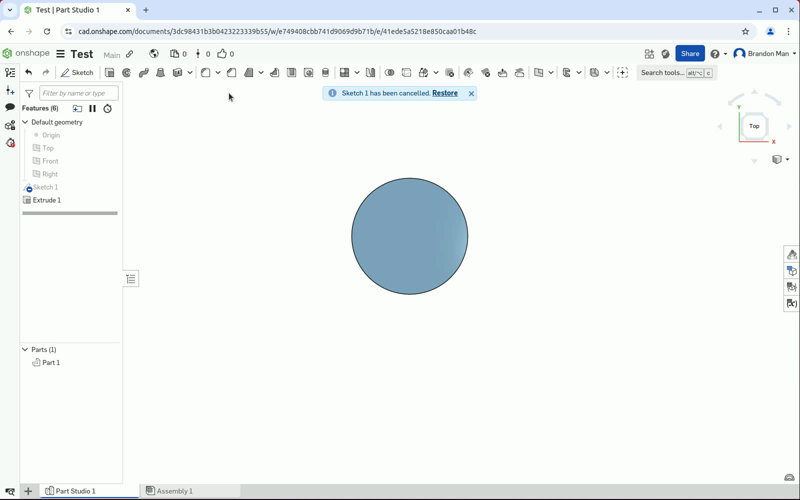
mouse_move(541, 75)
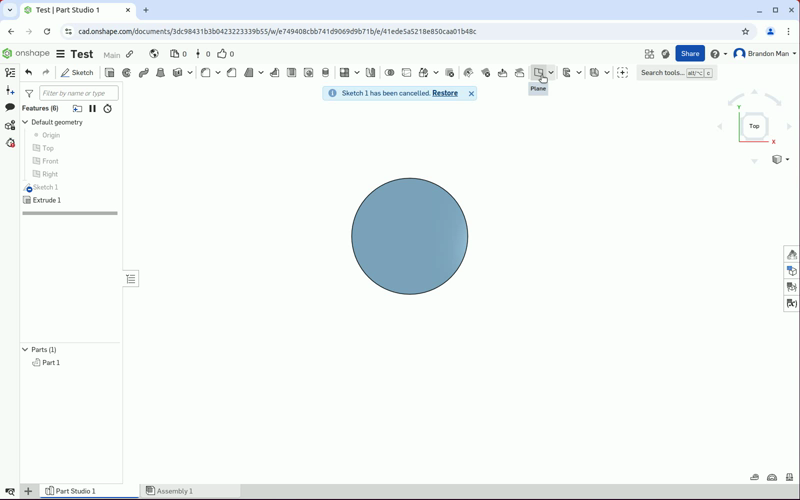
click(541, 75)
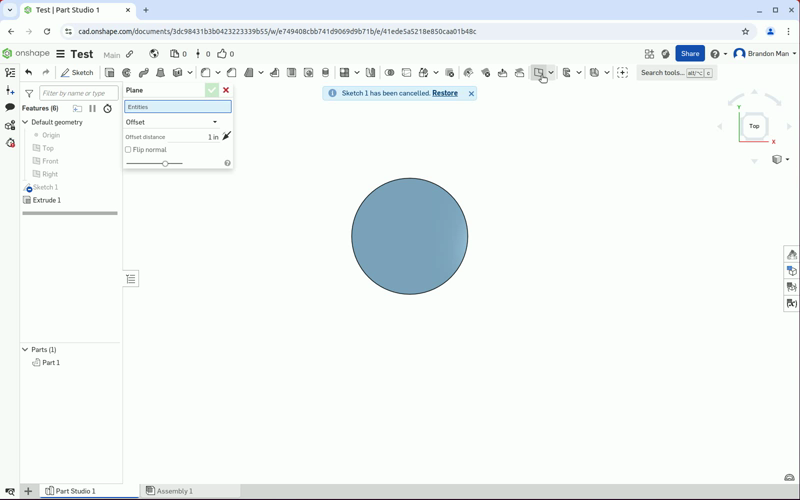
mouse_move(73, 150)
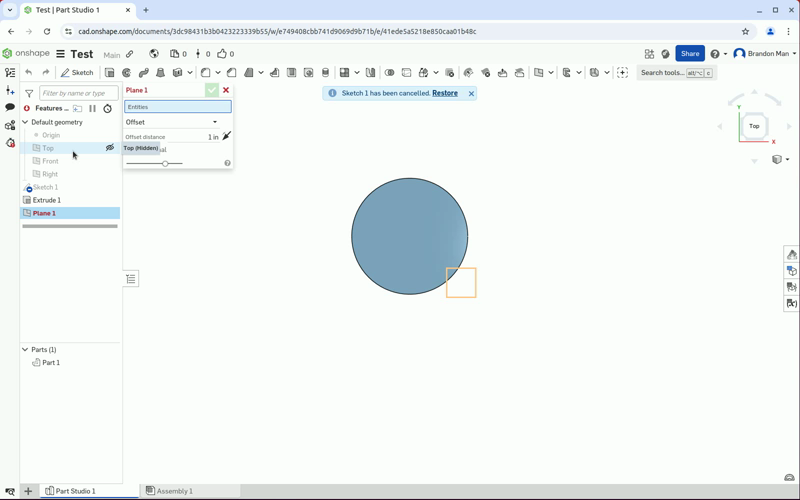
click(73, 150)
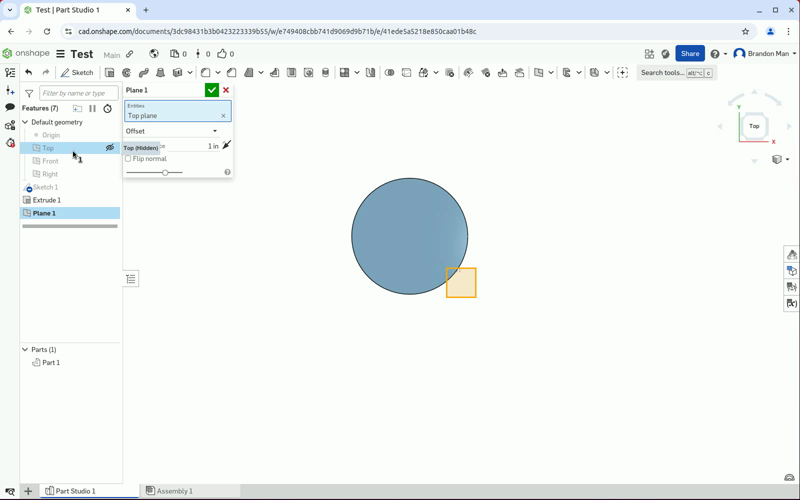
key(tab, 2)
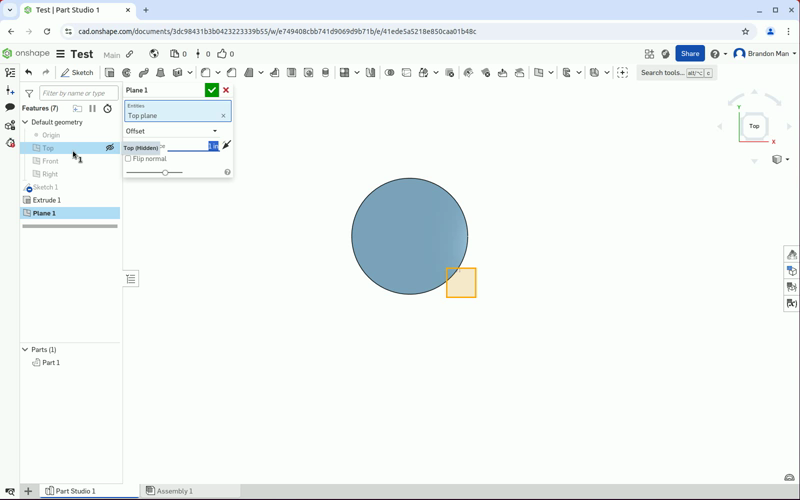
text(23.108)
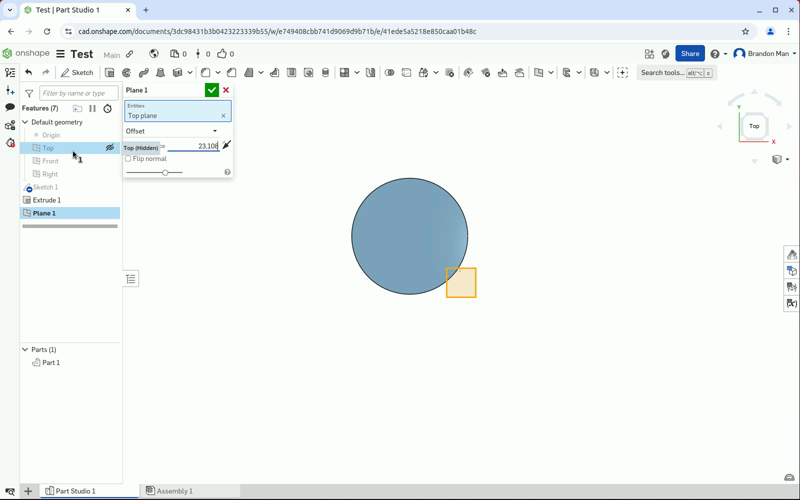
key(enter, 2)
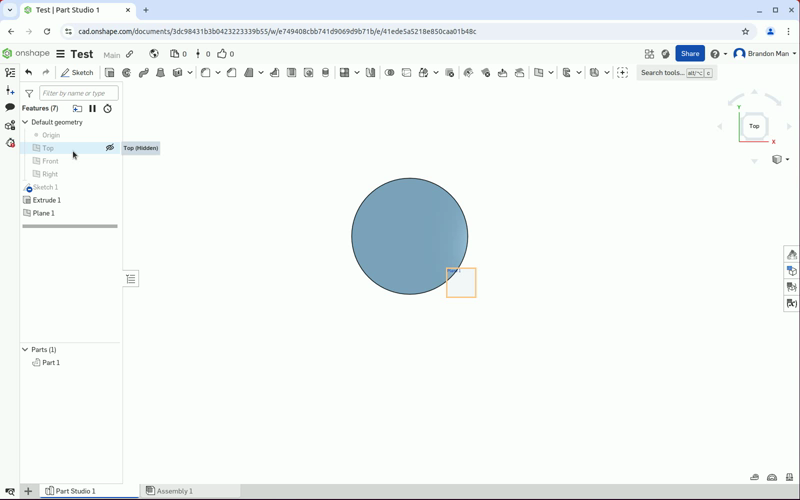
key(shift+s)
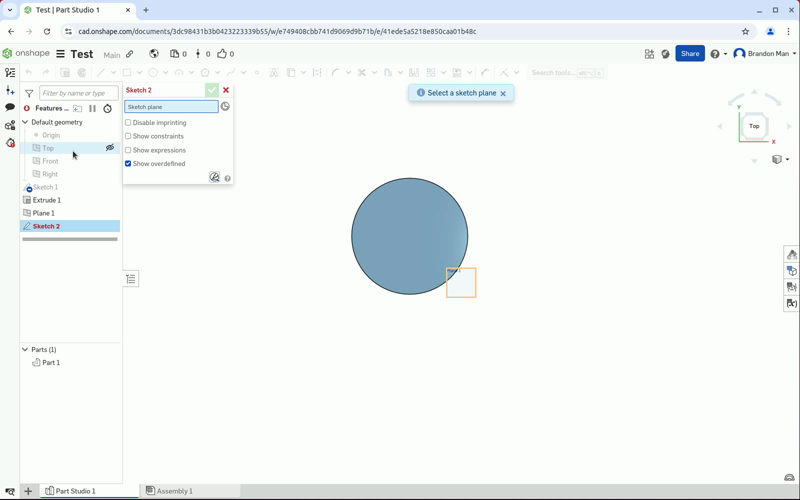
mouse_move(73, 215)
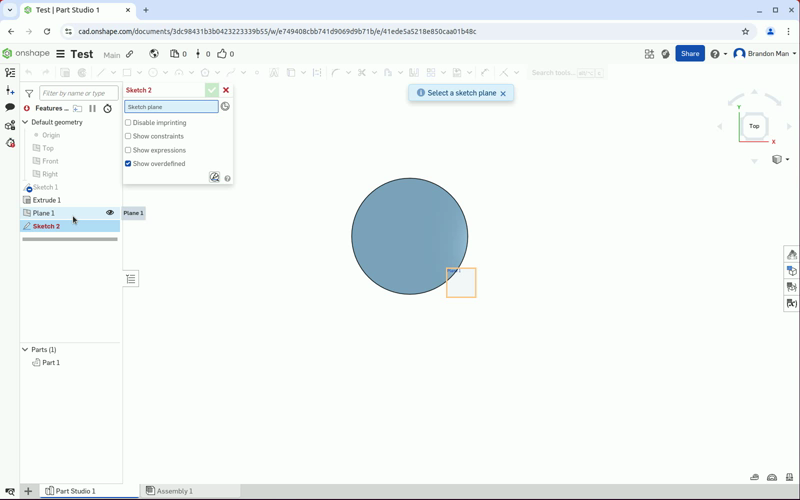
click(73, 215)
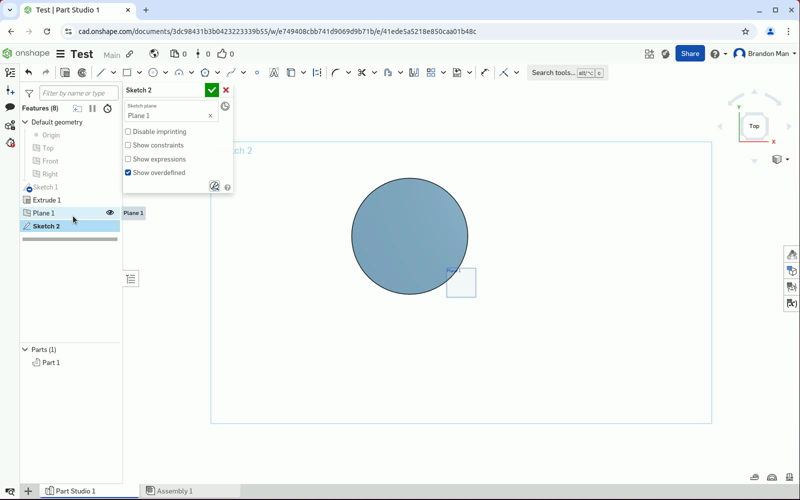
mouse_move(73, 352)
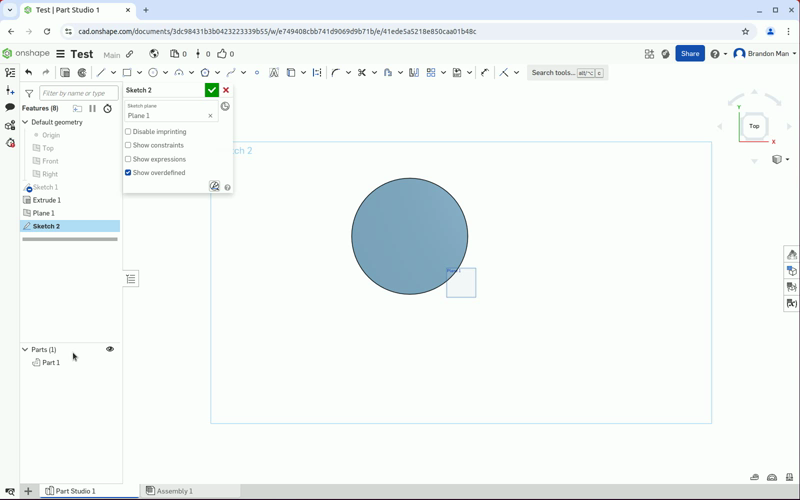
key(y)
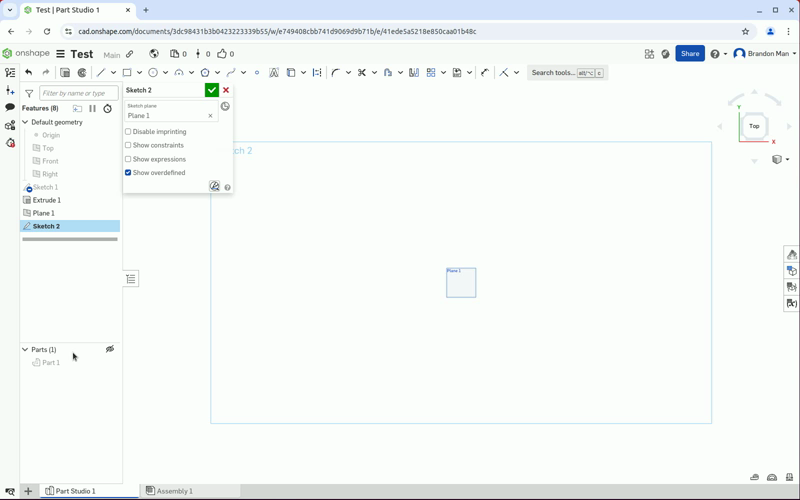
key(c)
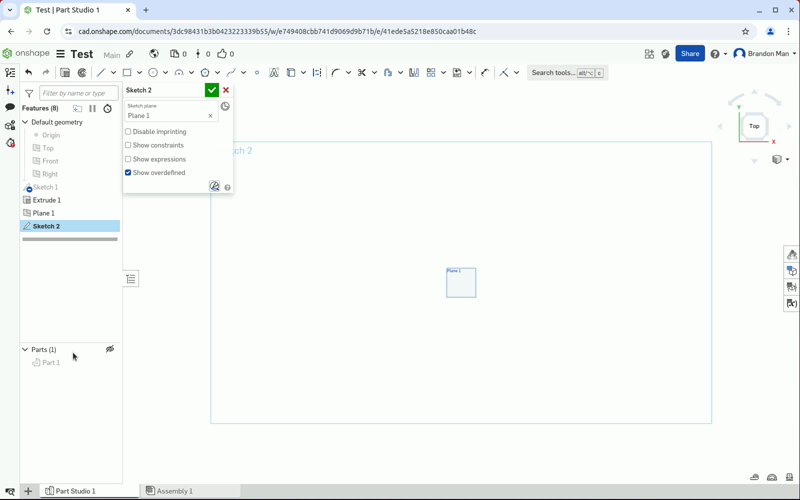
key_down(shift)
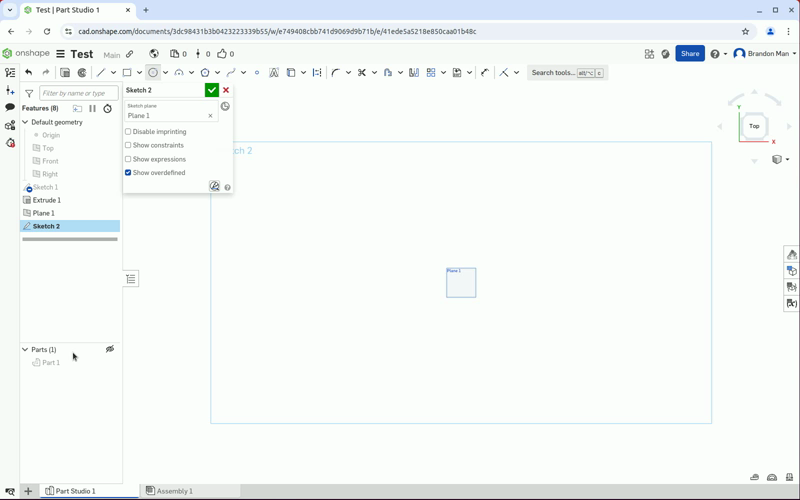
mouse_move(409, 236)
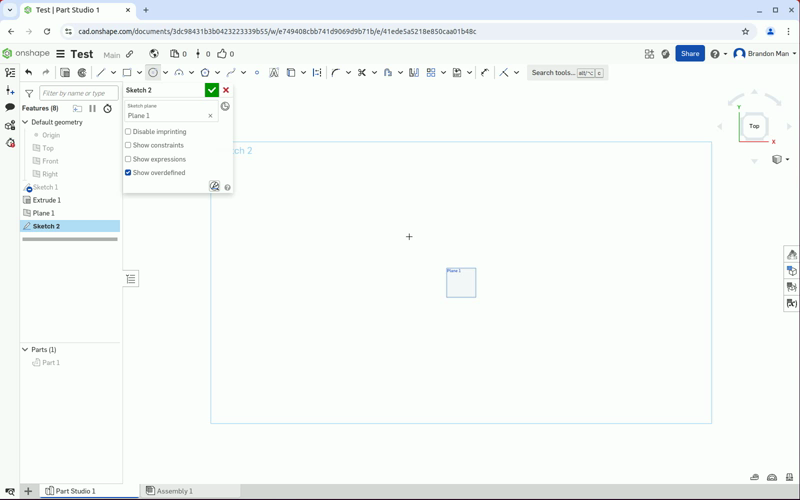
click(409, 236)
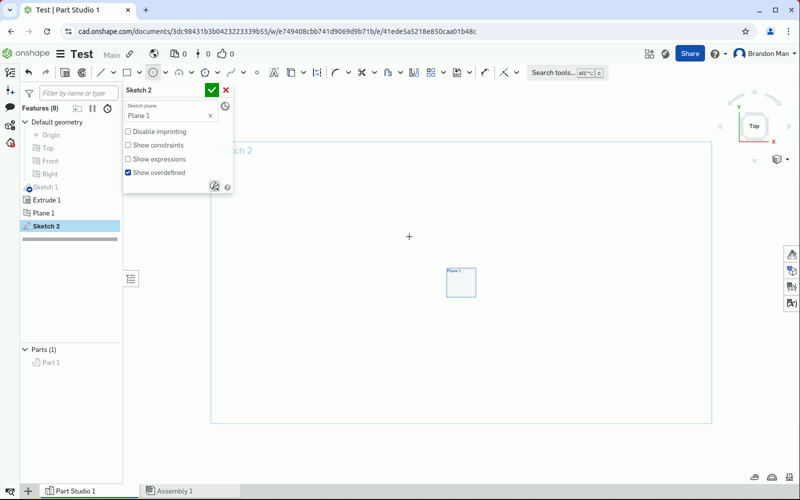
key_up(shift)
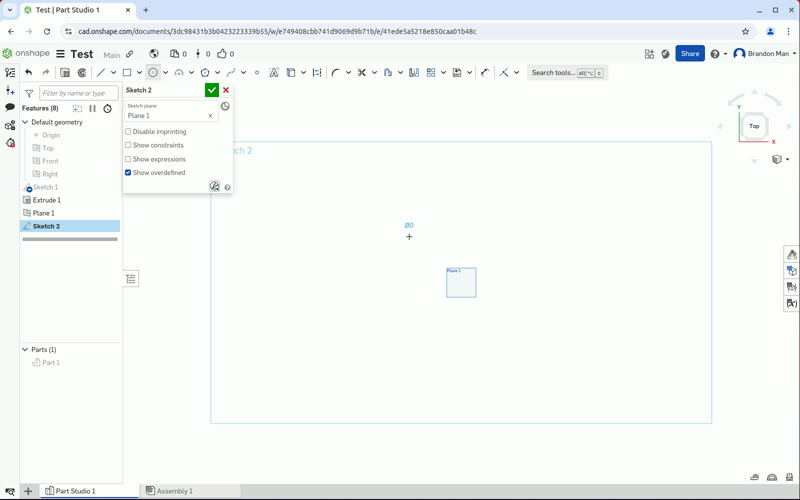
mouse_move(438, 236)
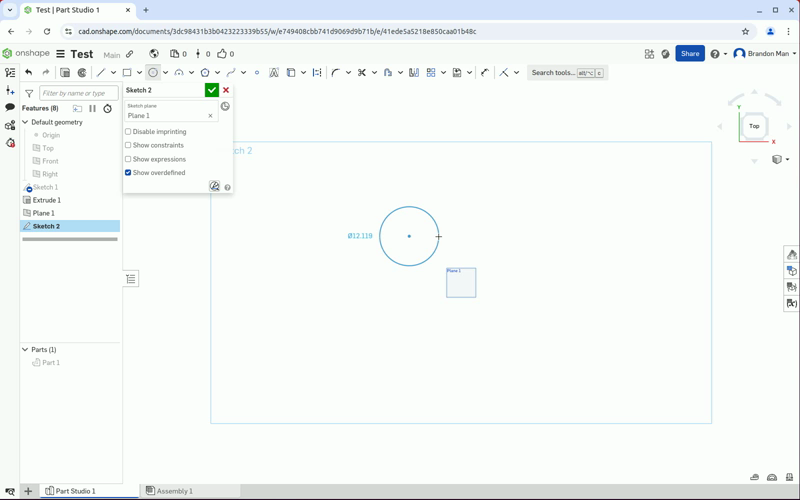
click(438, 236)
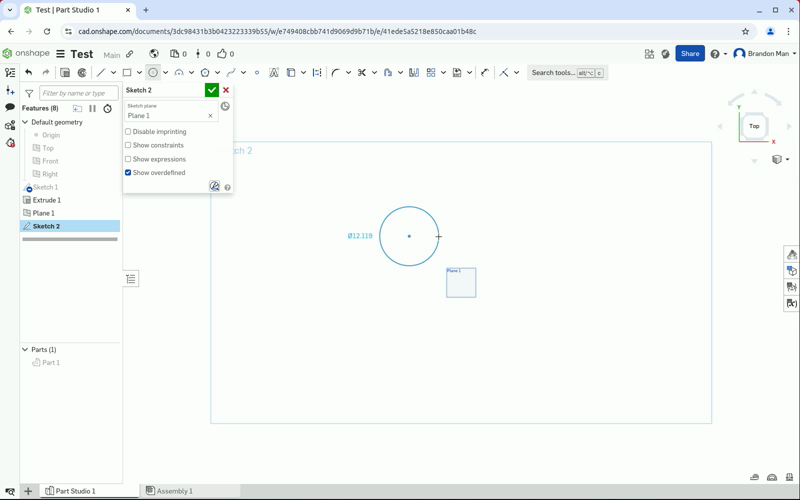
key(esc)
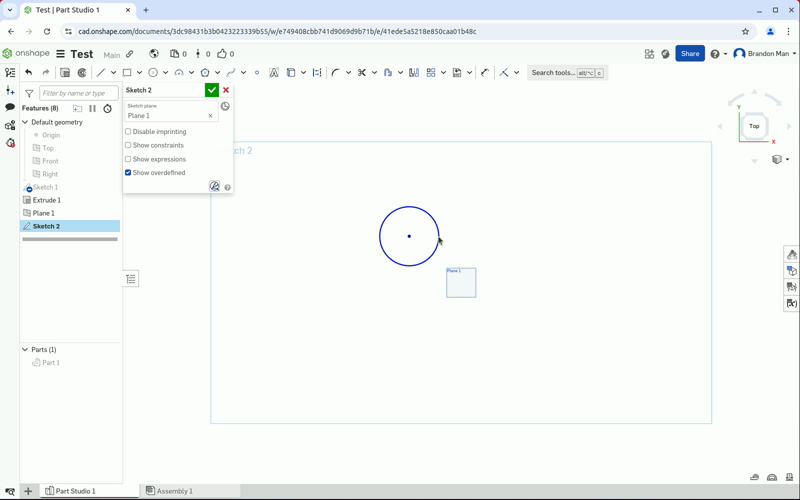
mouse_move(430, 237)
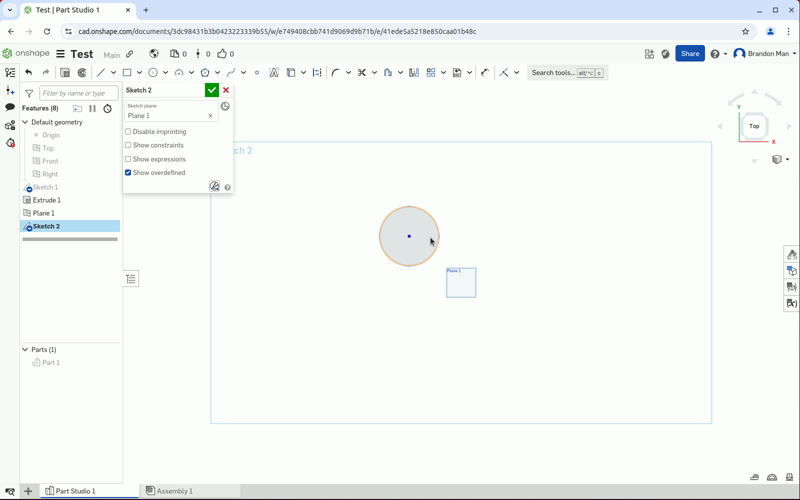
click(430, 237)
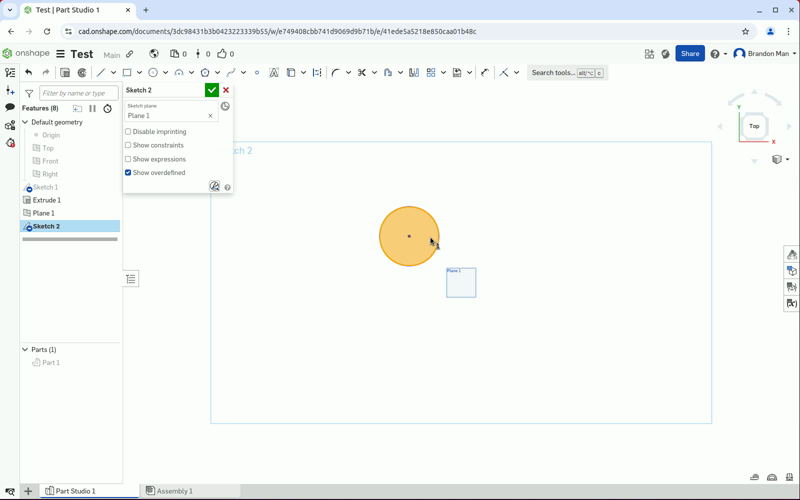
mouse_move(73, 352)
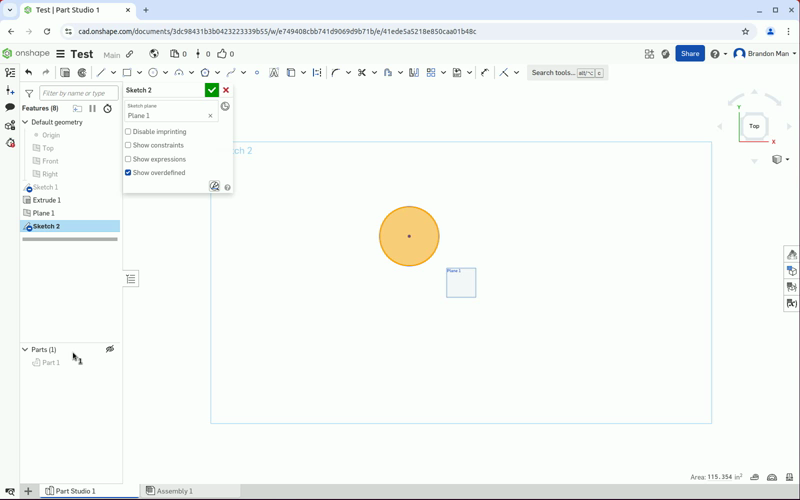
key(shift+y)
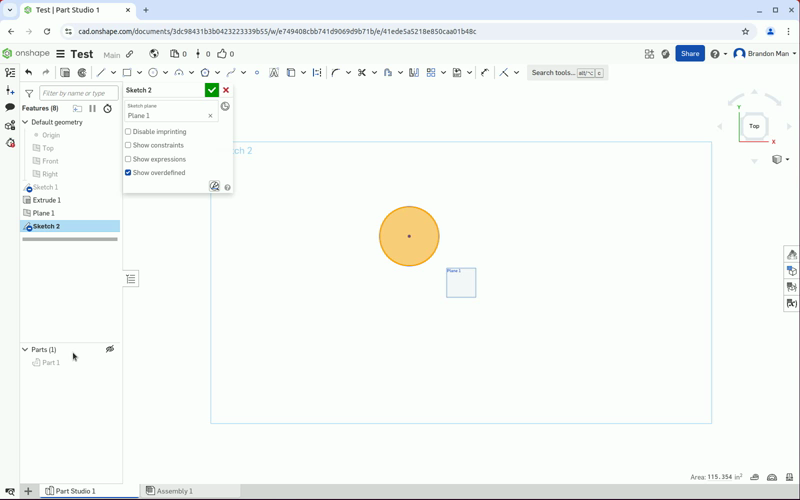
key(shift+e)
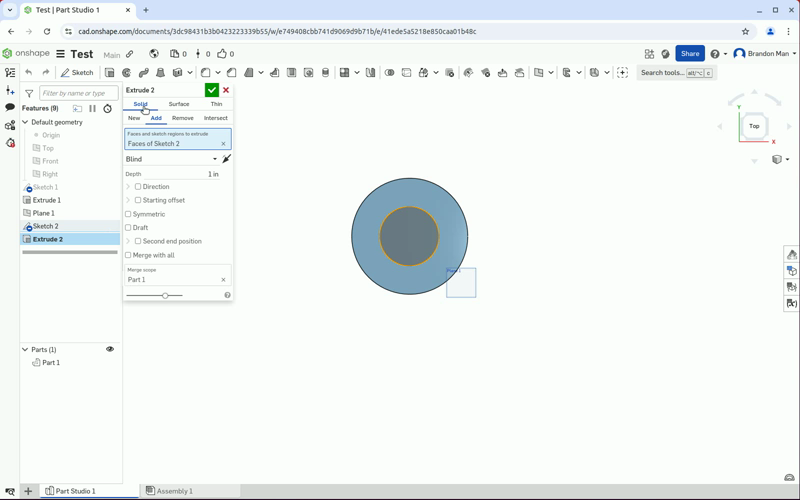
mouse_move(143, 106)
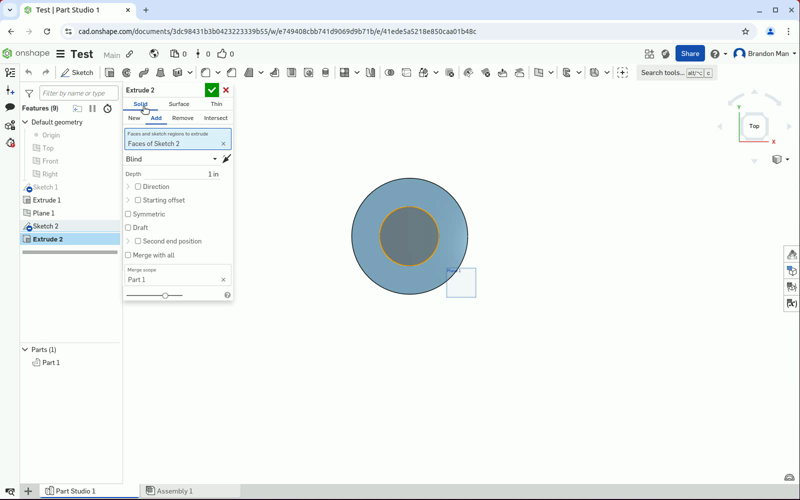
click(143, 106)
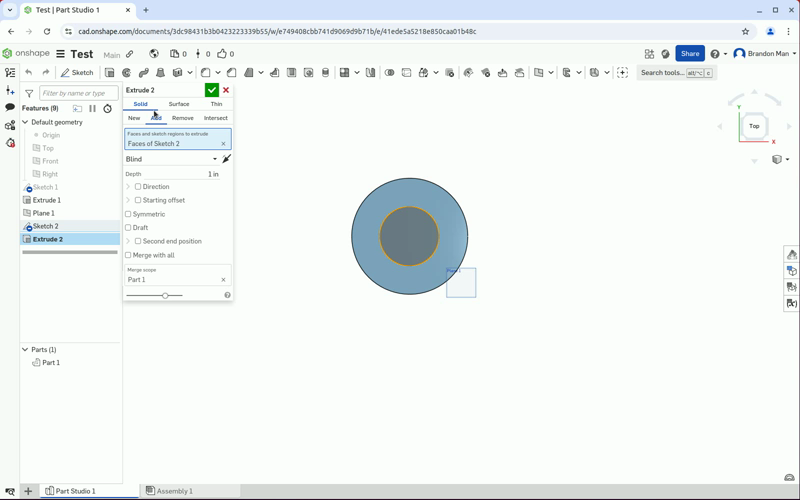
mouse_move(186, 120)
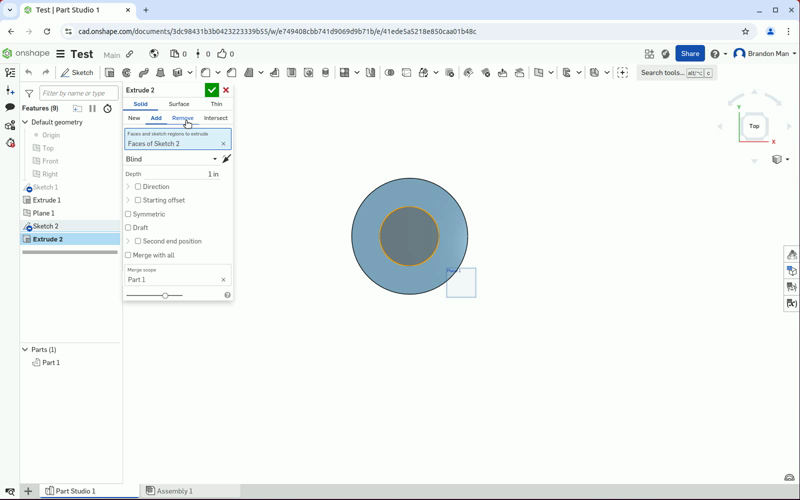
click(186, 120)
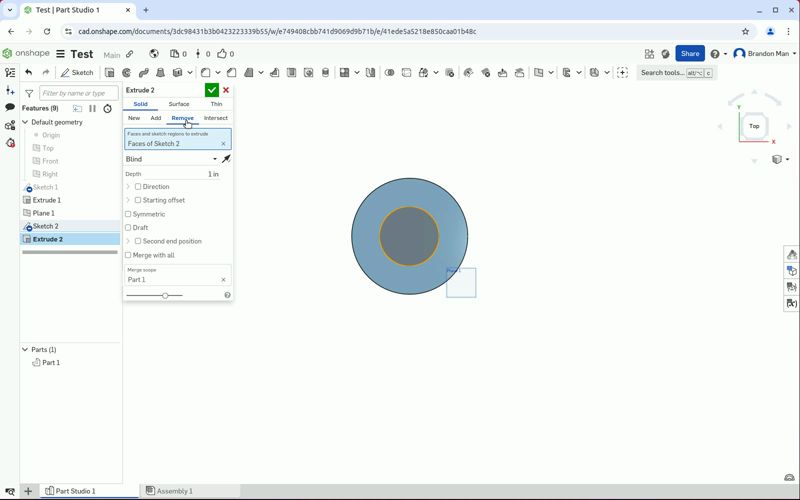
key(tab, 4)
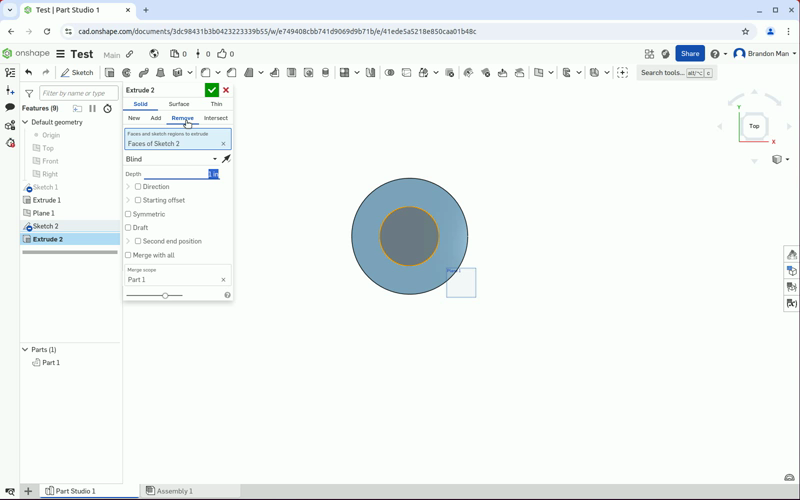
text(30.811)
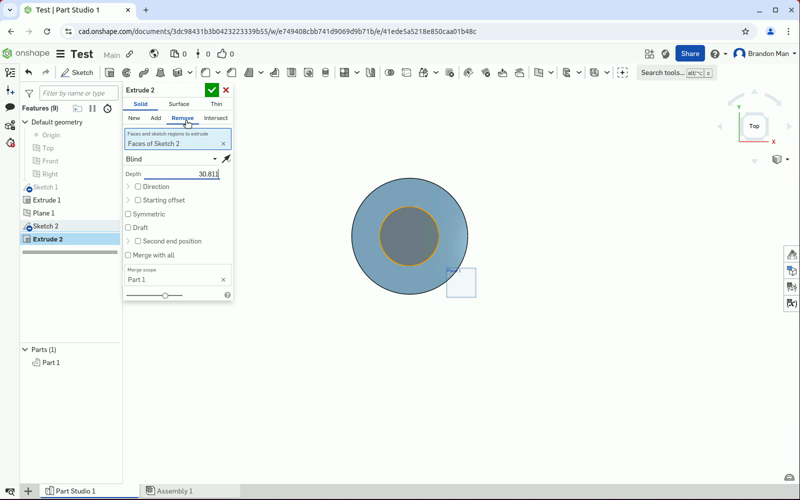
key(tab, 6)
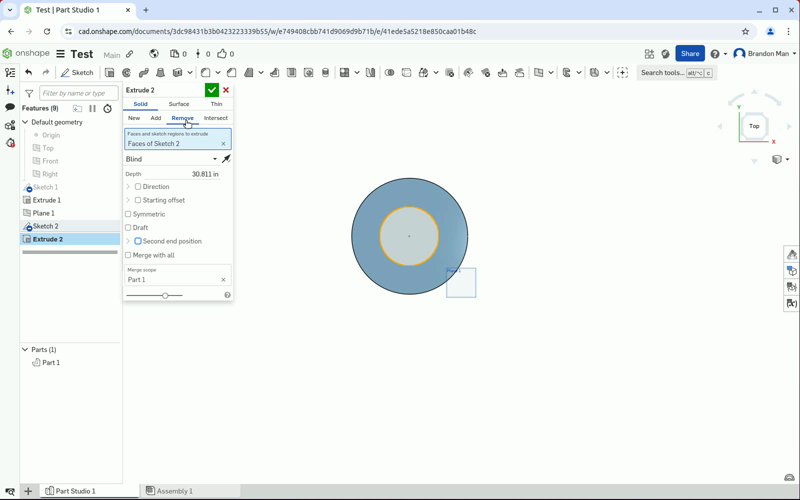
key(space)
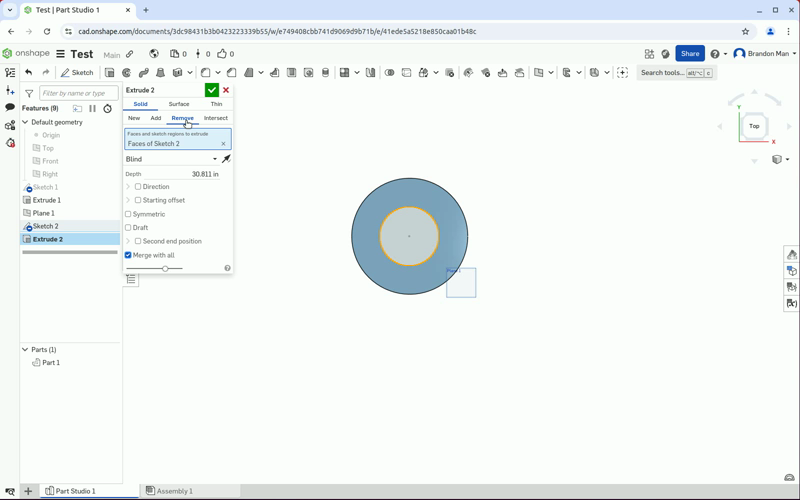
key(enter)
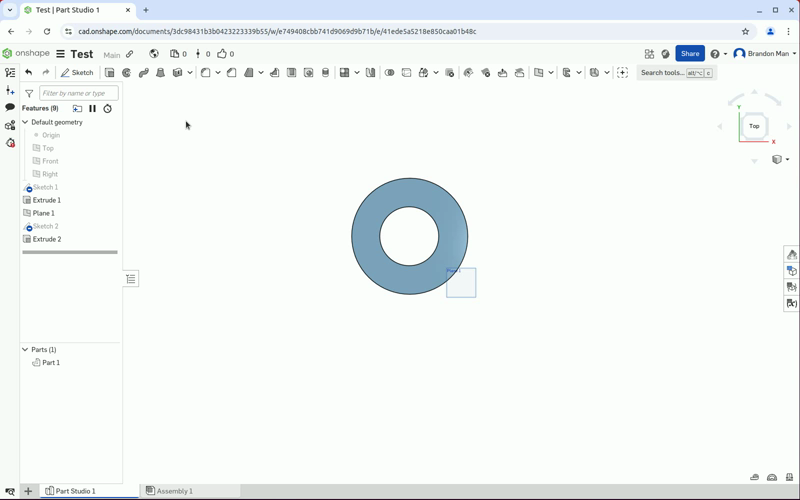
key(shift+h)
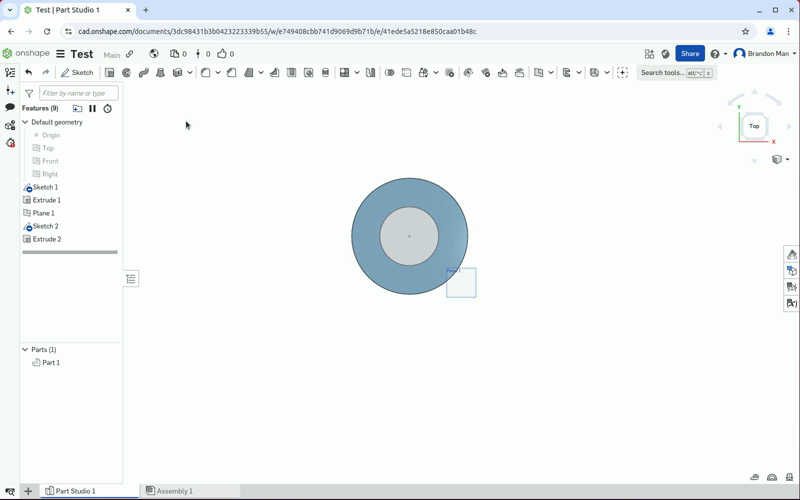
key(shift+h)
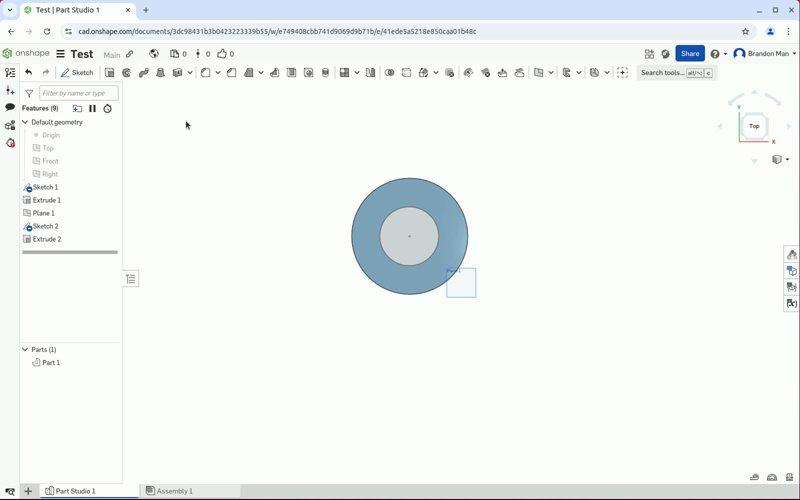
key(shift+7)
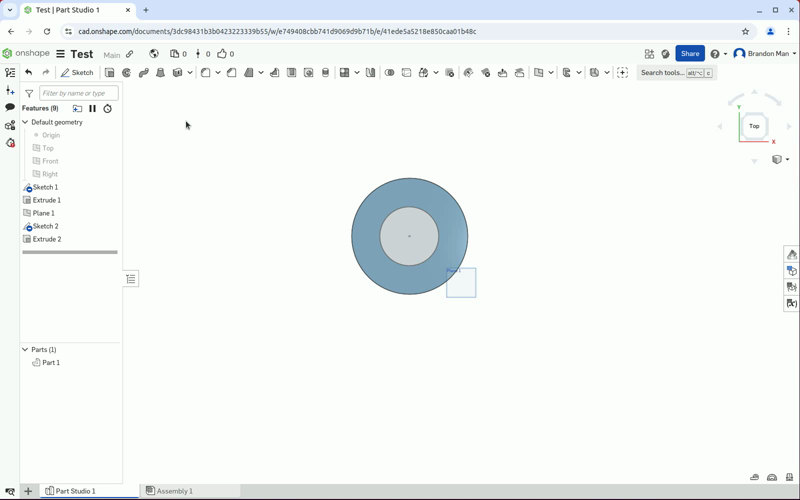
key(up, 3)
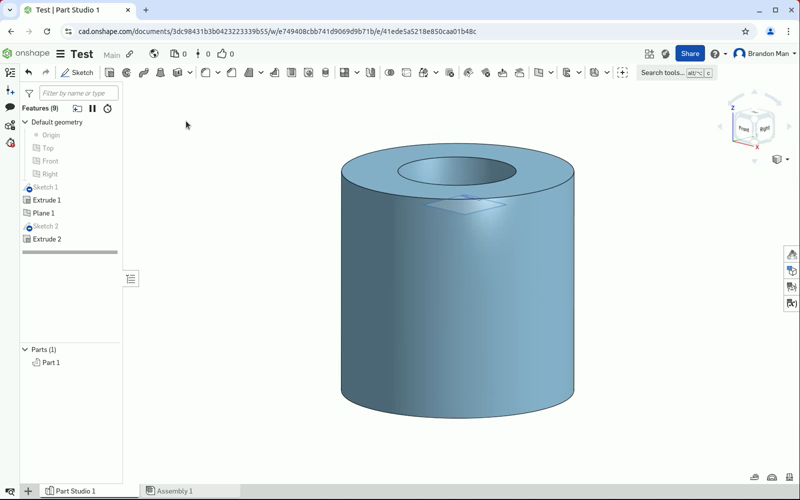
key(left, 3)
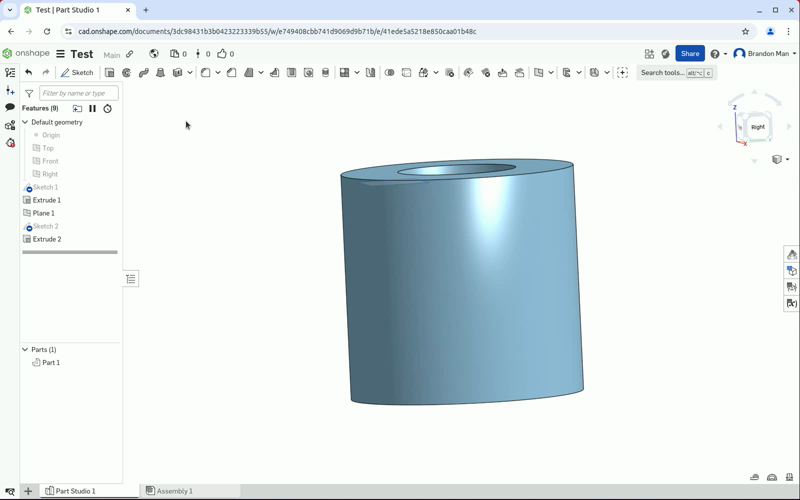
key(right, 3)
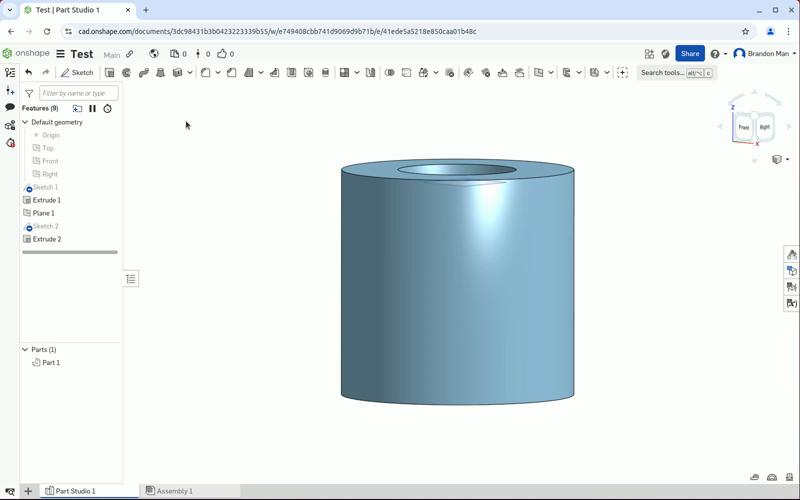
key(down, 3)
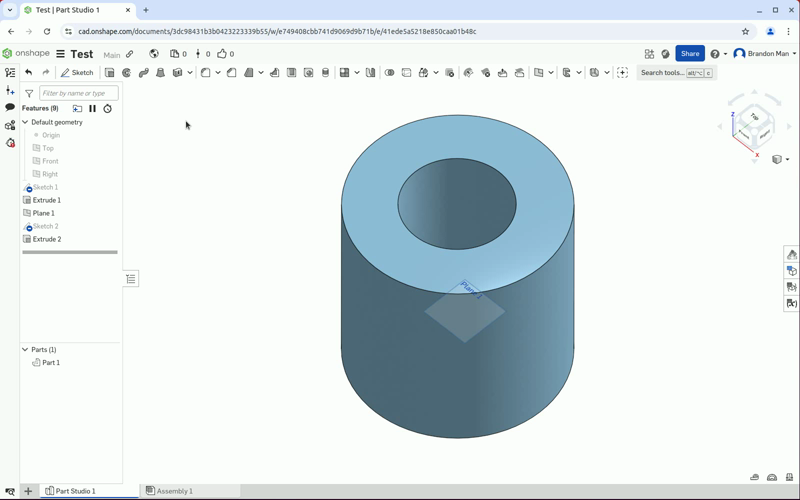
mouse_move(73, 189)
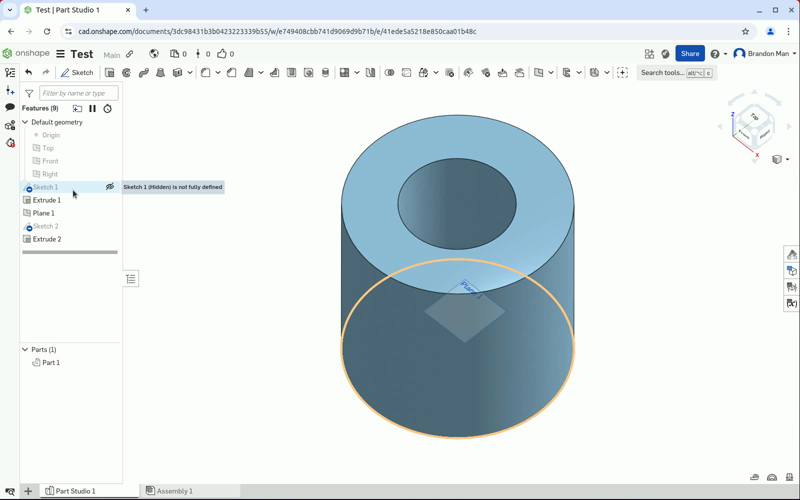
click(73, 189)